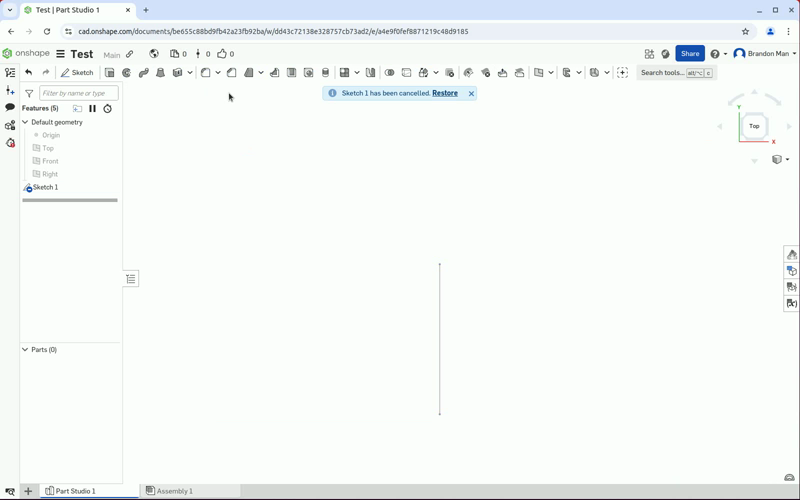
key(shift+h)
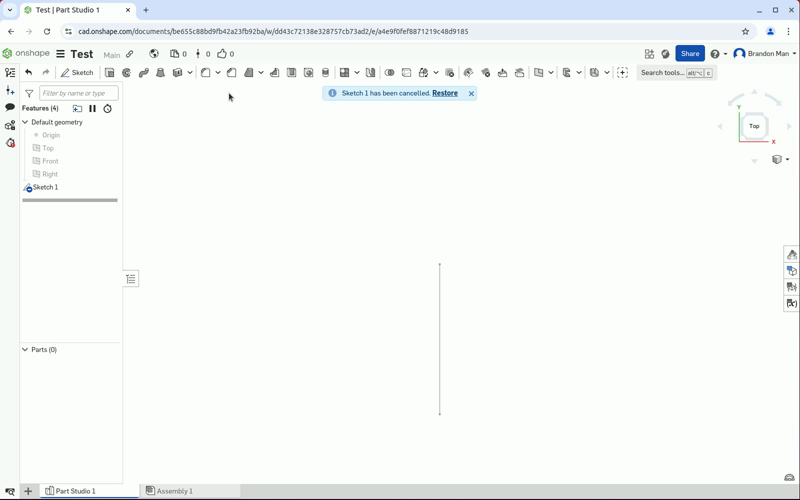
key(shift+s)
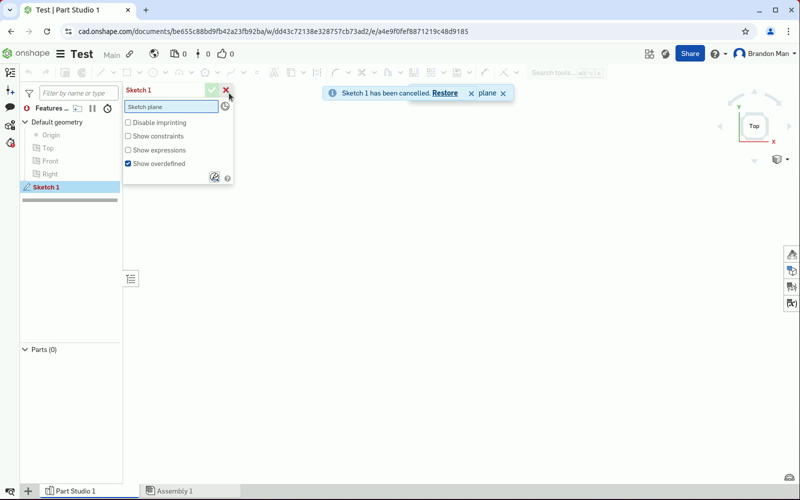
mouse_move(73, 150)
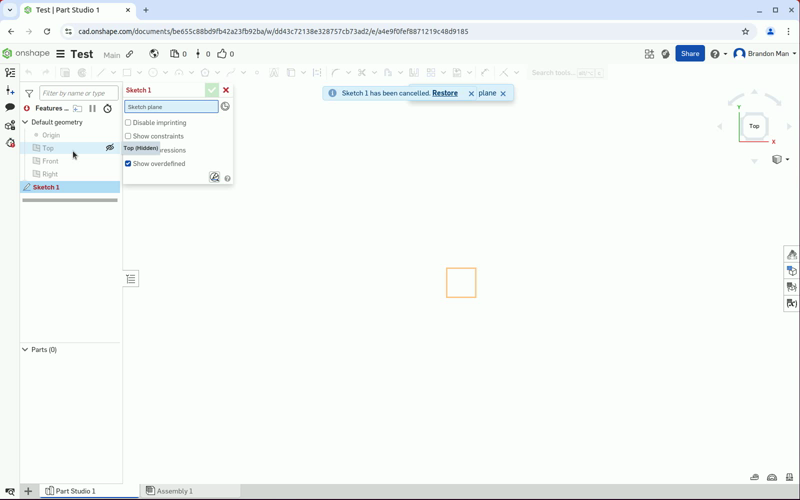
click(73, 150)
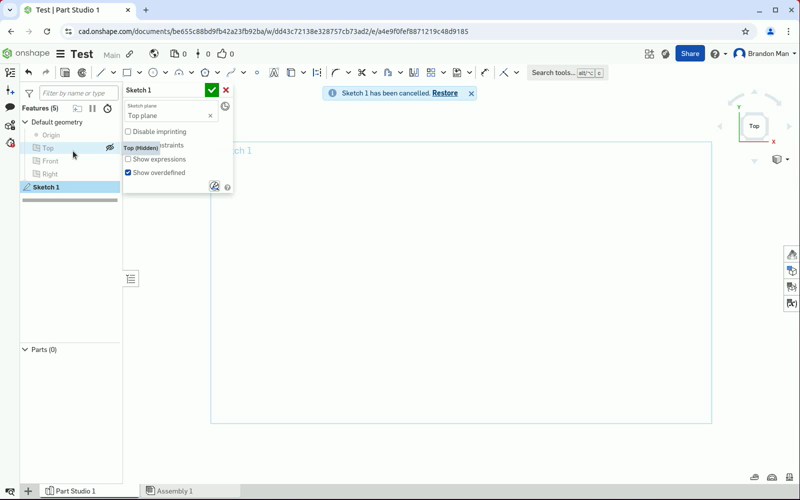
mouse_move(73, 352)
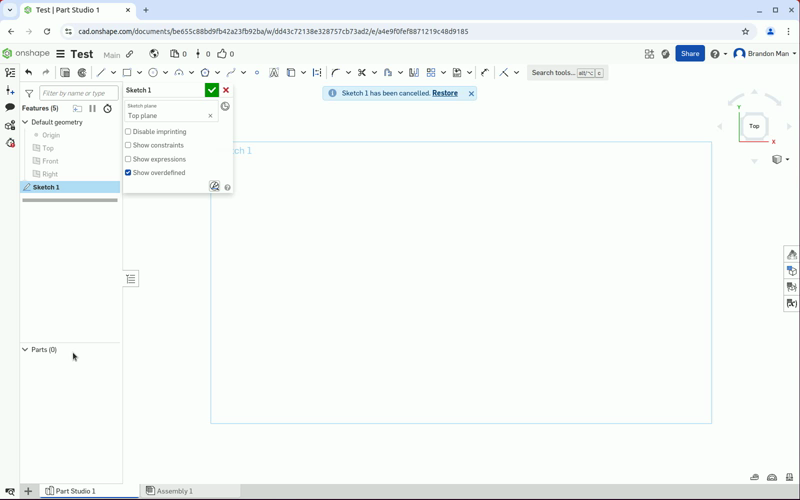
key(y)
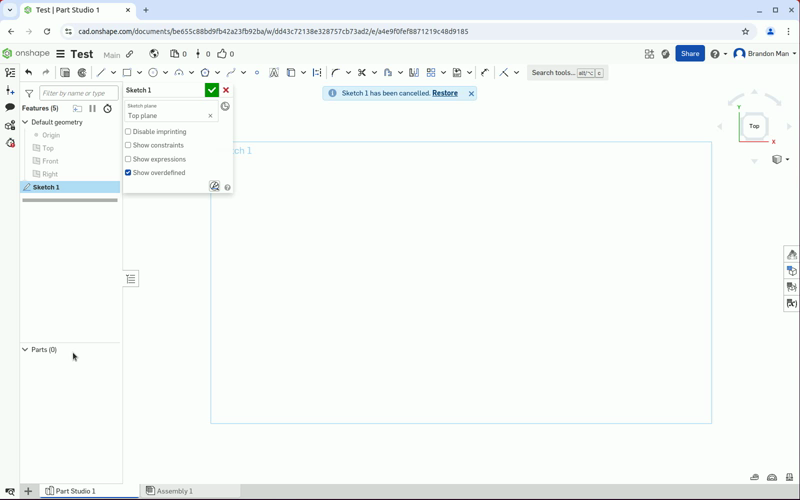
key(c)
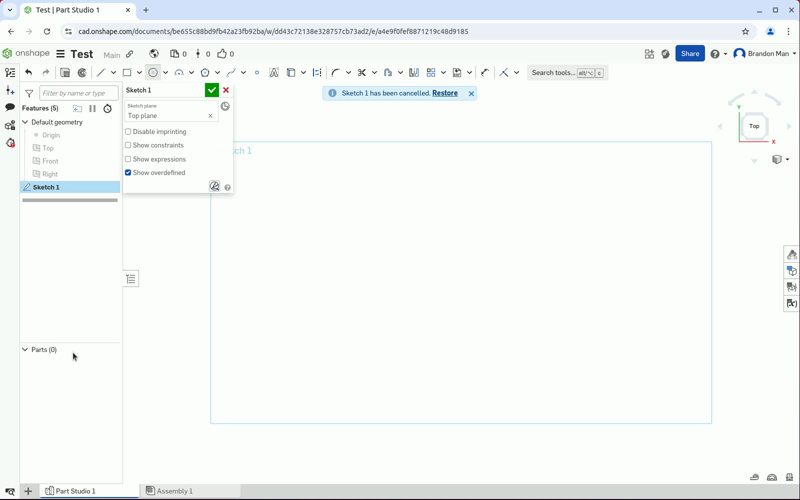
key_down(shift)
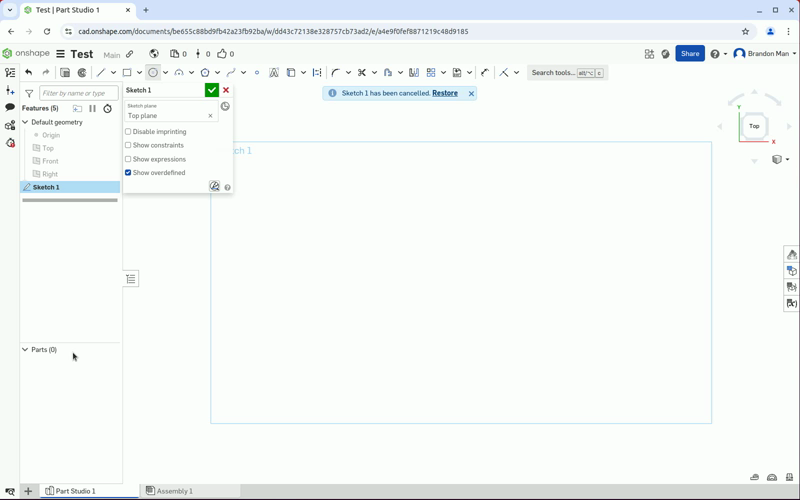
mouse_move(460, 282)
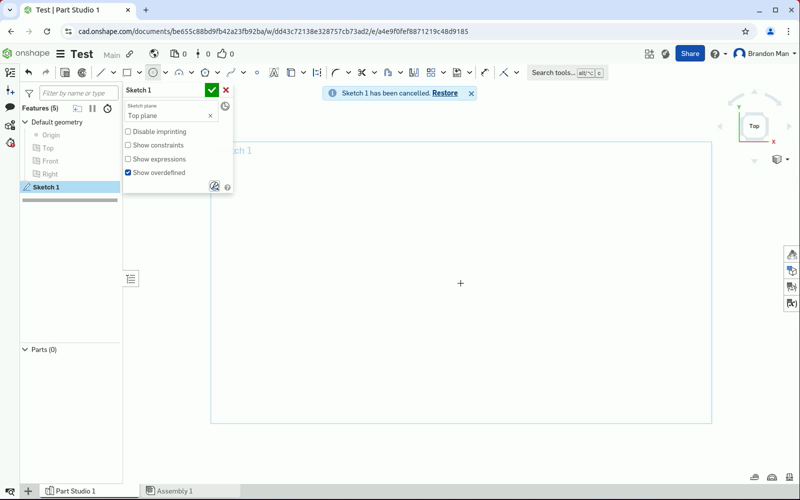
click(460, 282)
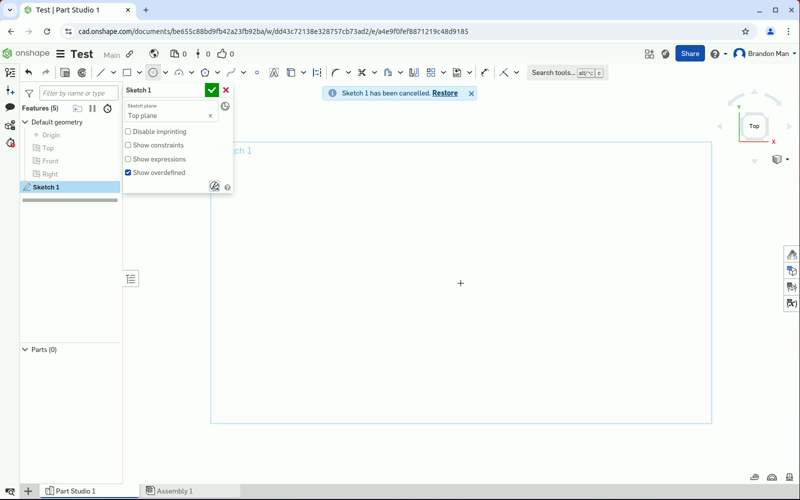
key_up(shift)
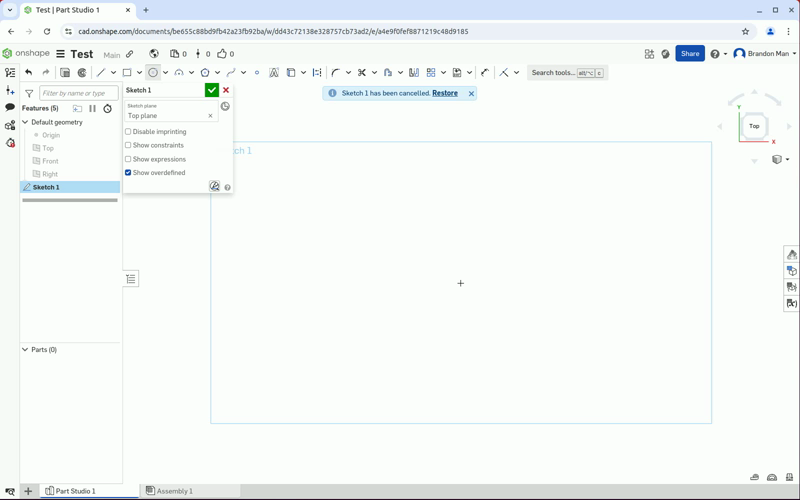
mouse_move(550, 282)
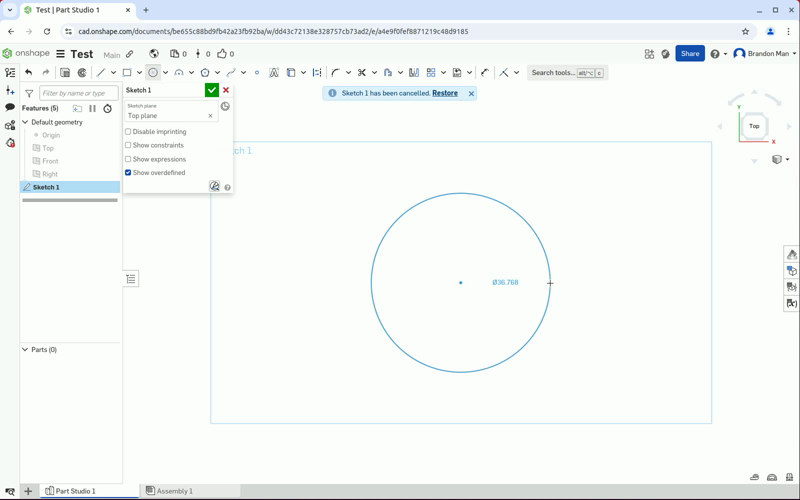
click(550, 282)
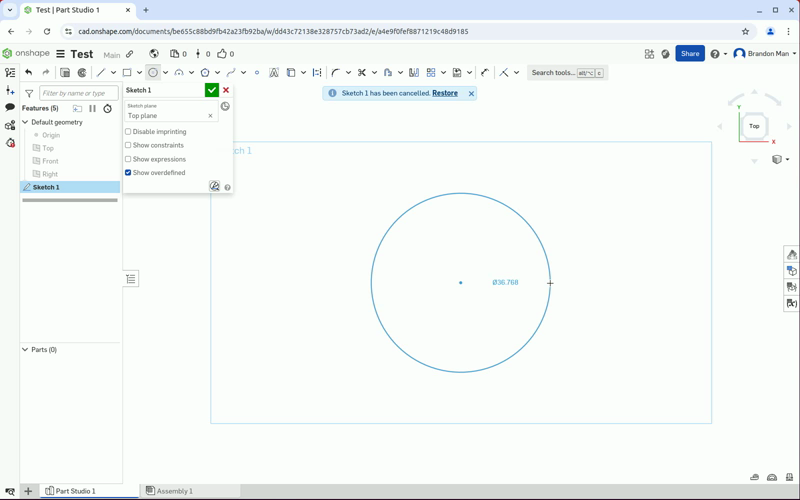
key(esc)
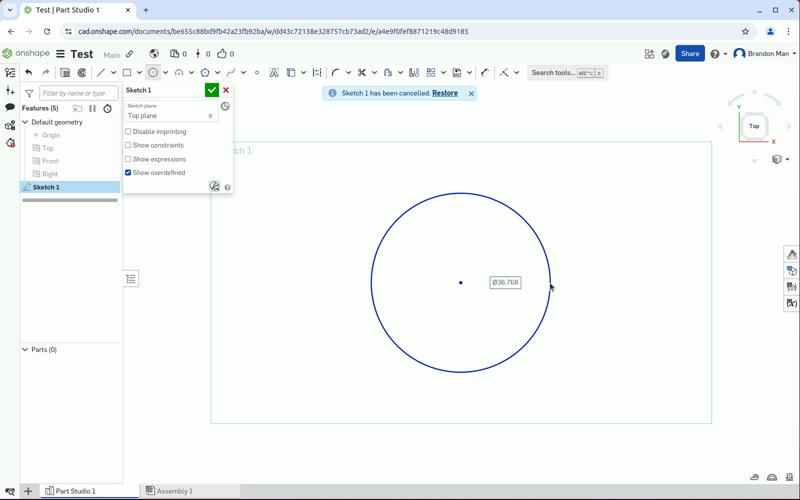
key(c)
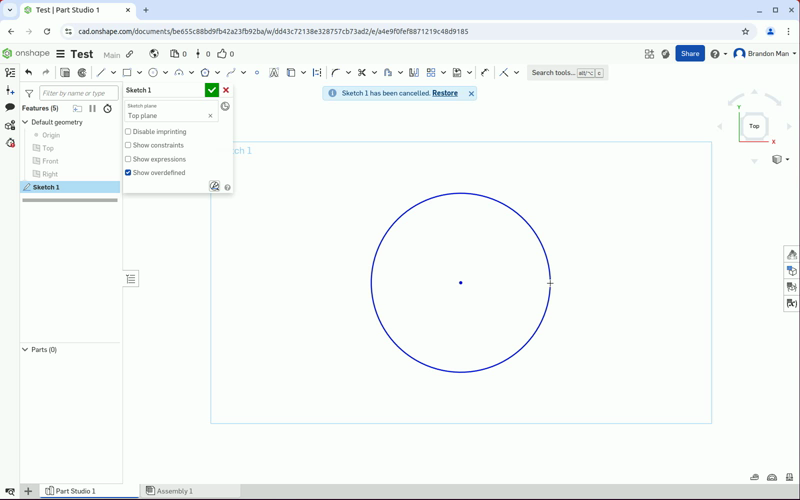
key_down(shift)
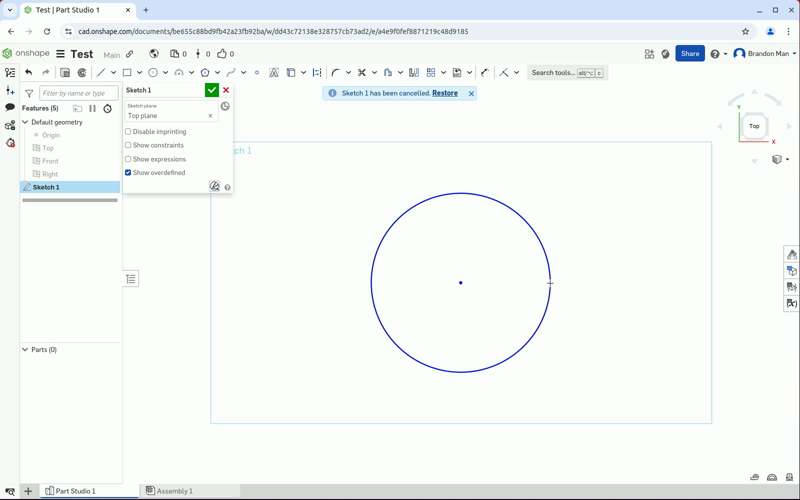
mouse_move(460, 282)
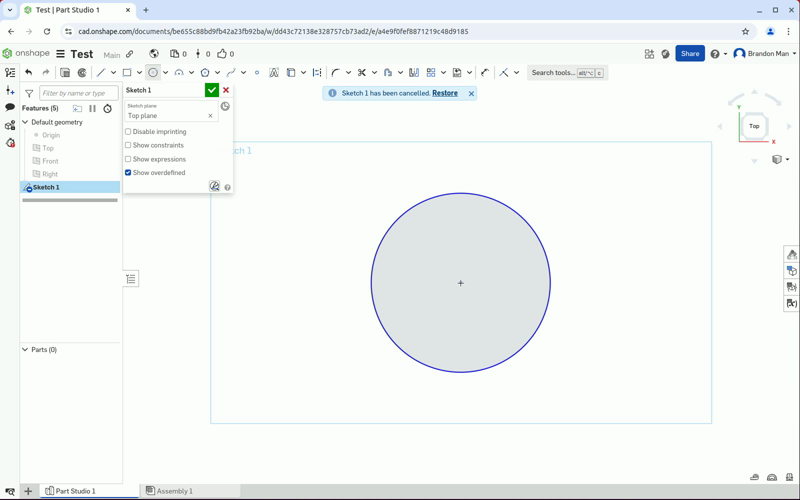
click(460, 282)
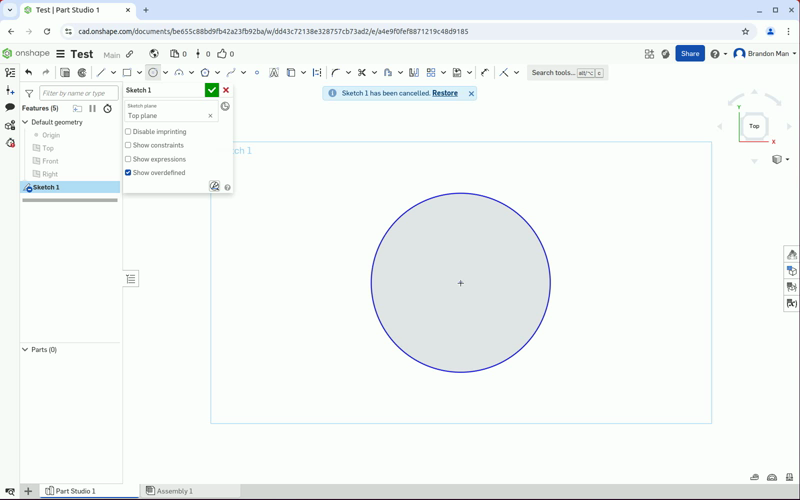
key_up(shift)
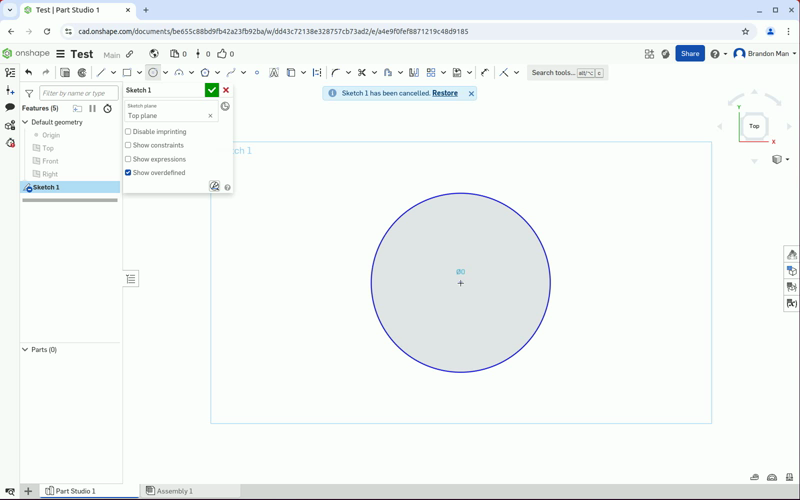
mouse_move(527, 282)
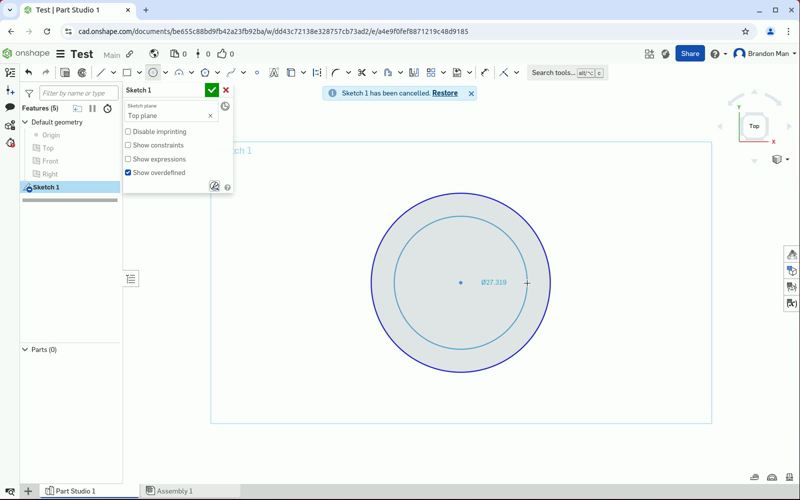
click(527, 282)
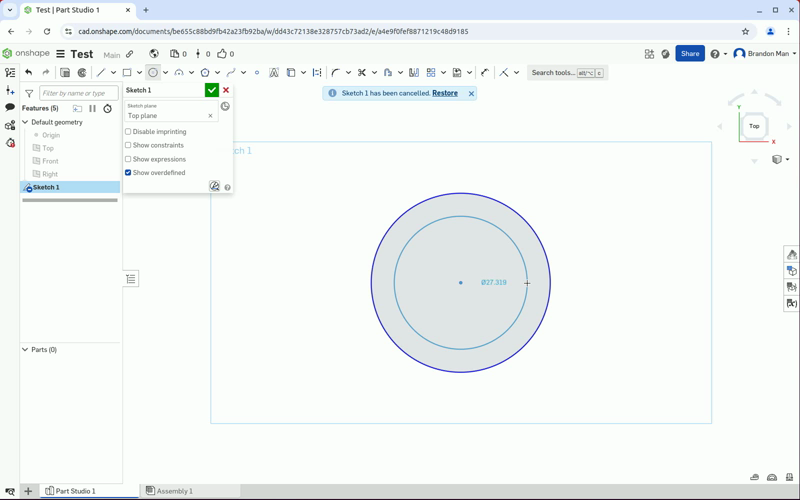
key(esc)
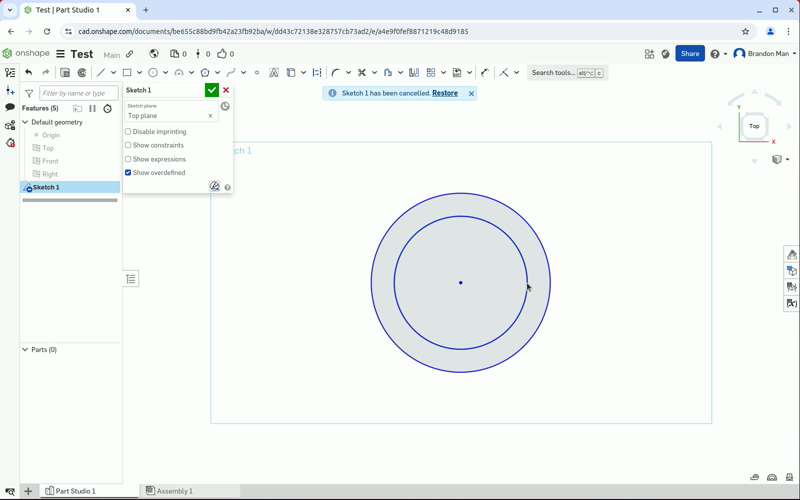
mouse_move(537, 292)
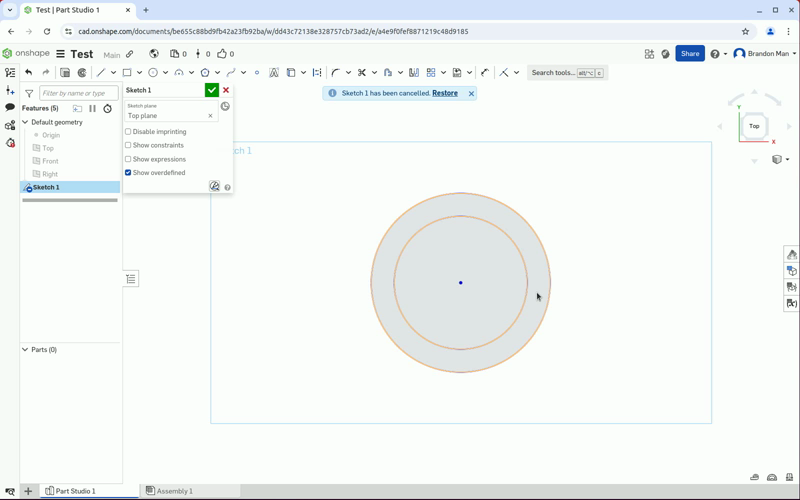
click(537, 292)
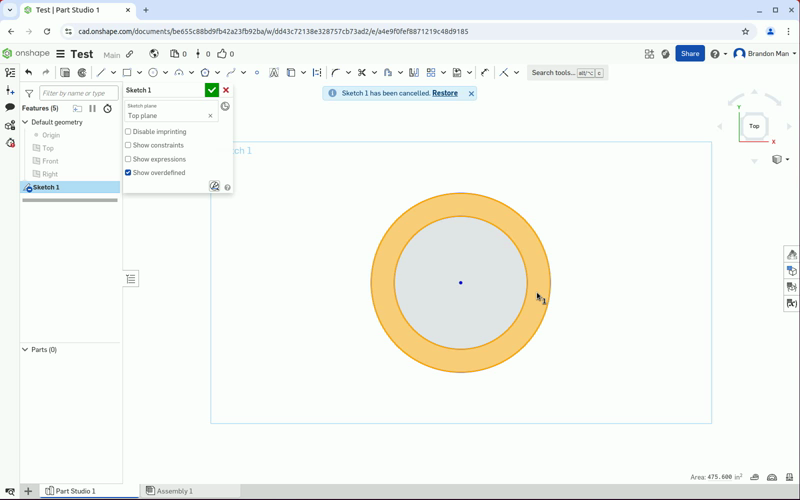
mouse_move(73, 352)
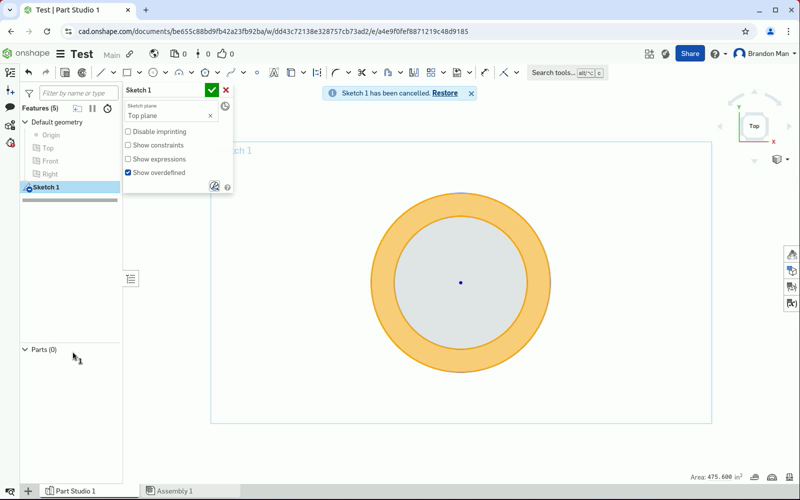
key(shift+y)
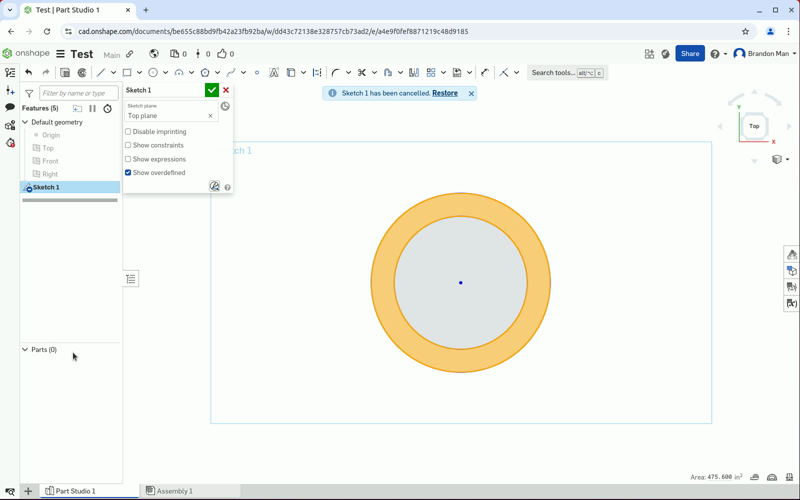
key(shift+e)
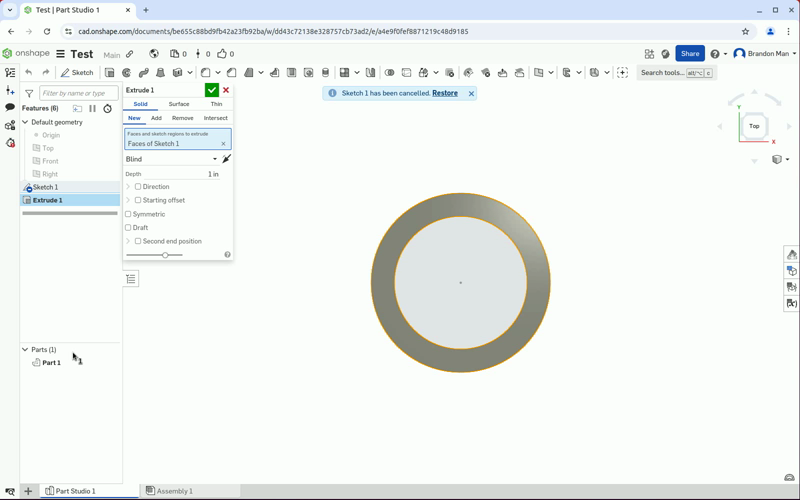
mouse_move(143, 106)
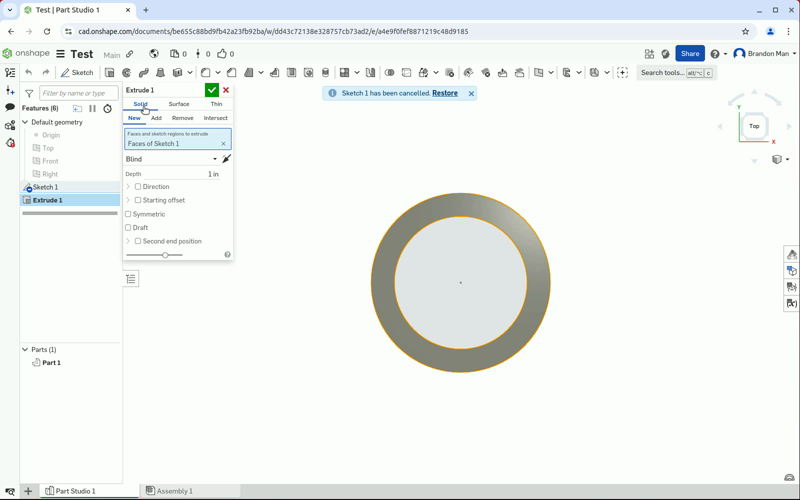
click(143, 106)
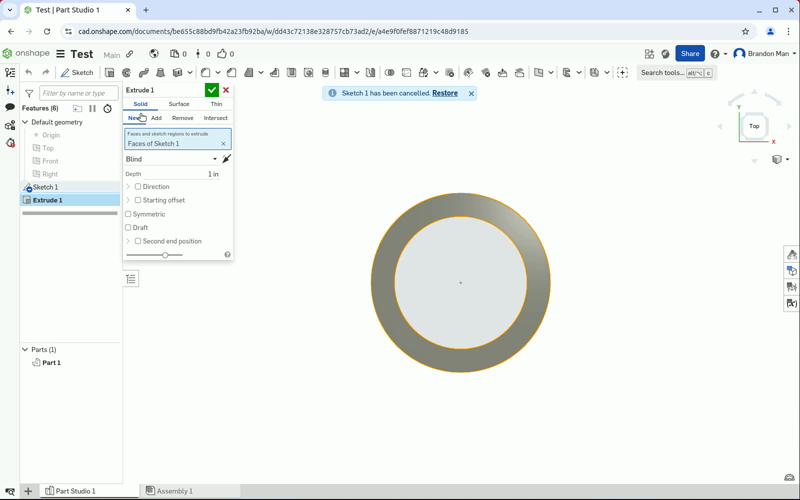
mouse_move(137, 120)
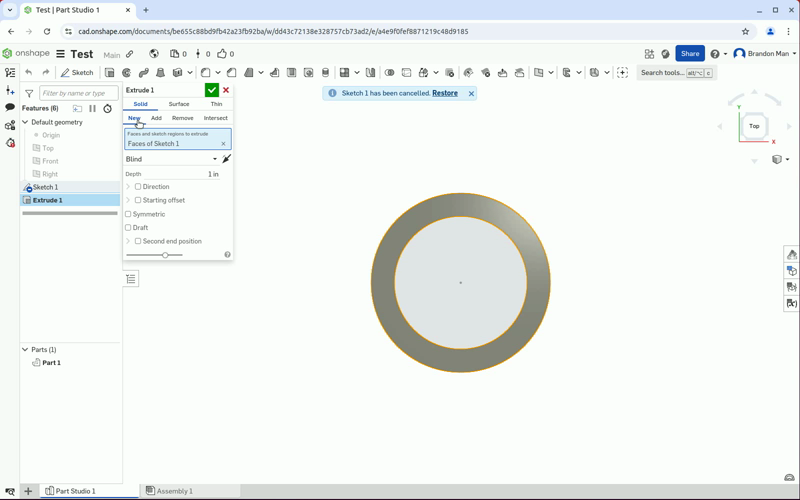
click(137, 120)
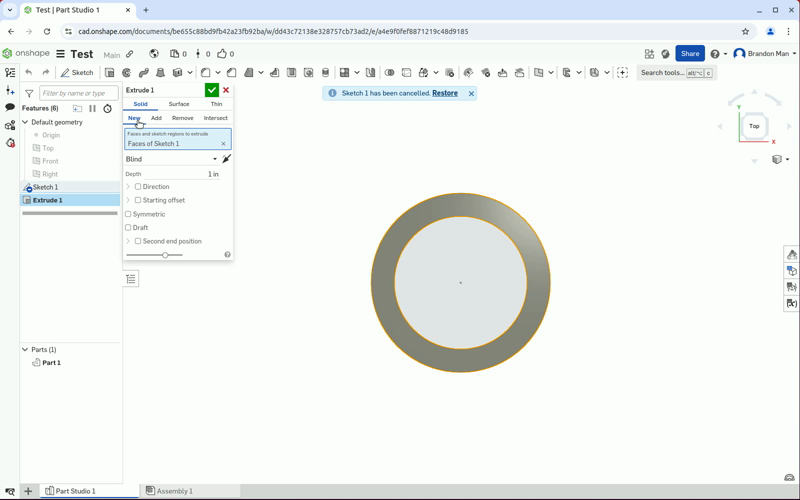
key(tab, 4)
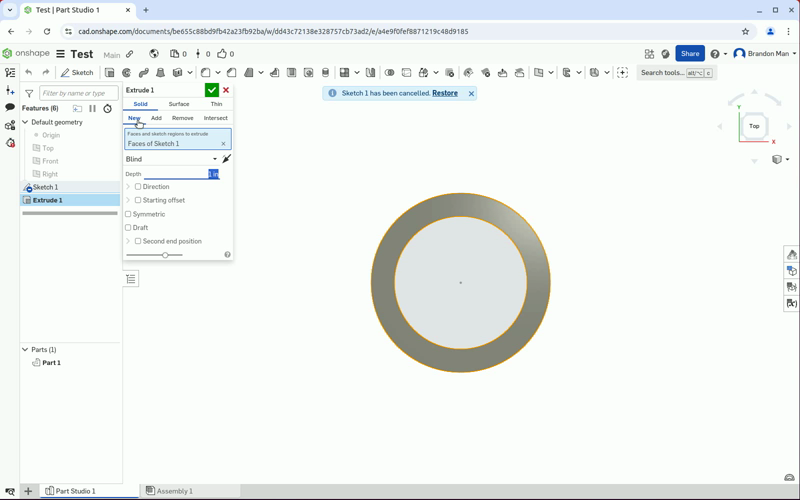
text(0.963)
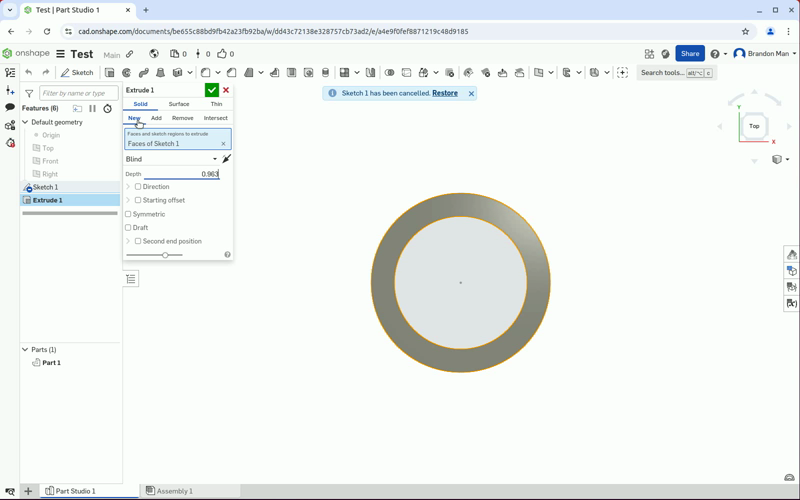
key(enter)
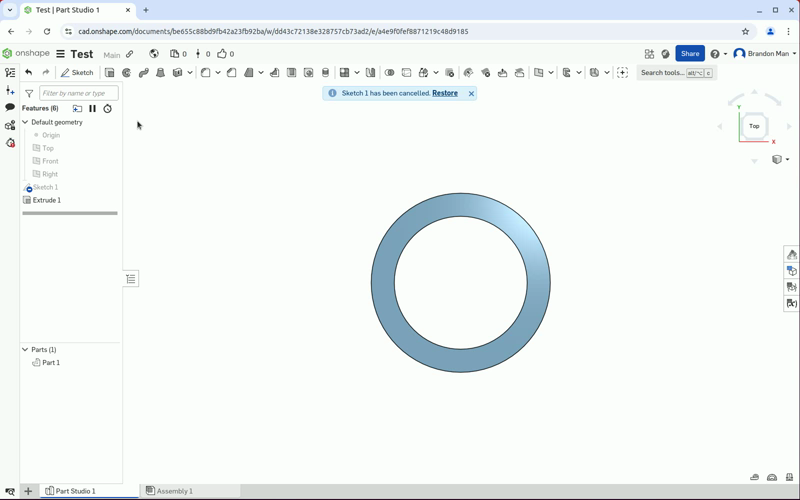
key(shift+h)
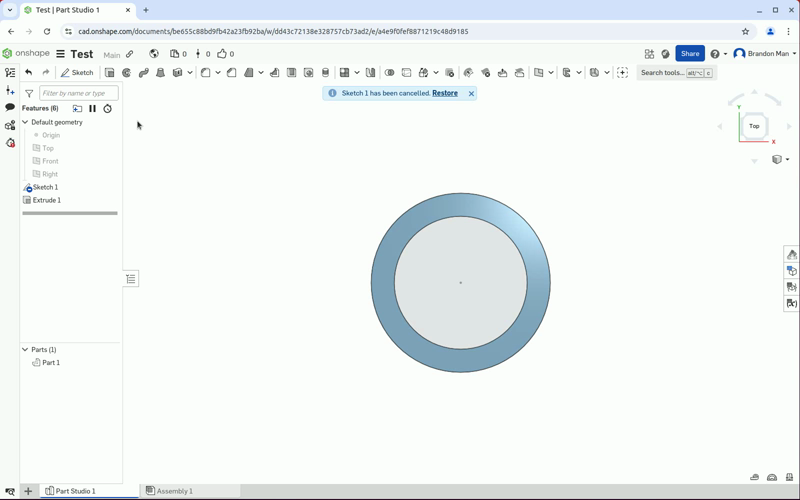
key(shift+h)
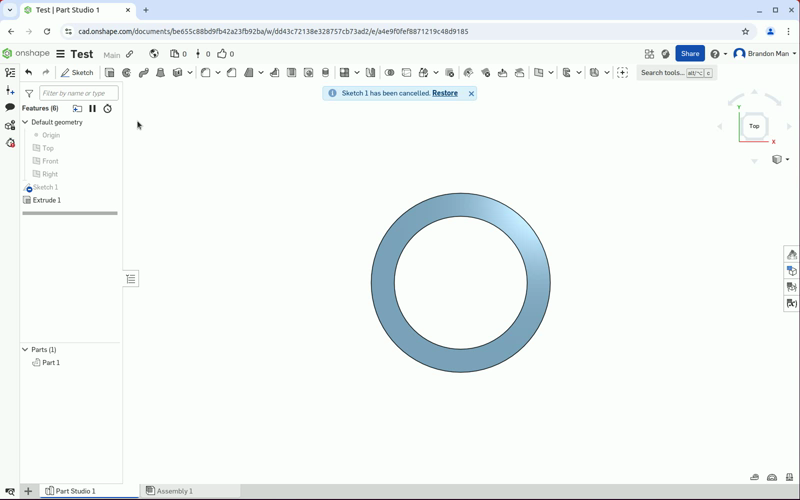
mouse_move(73, 189)
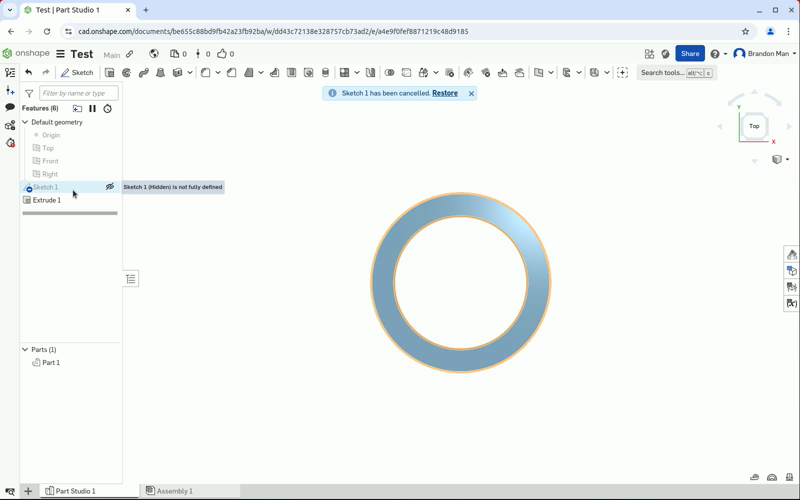
click(73, 189)
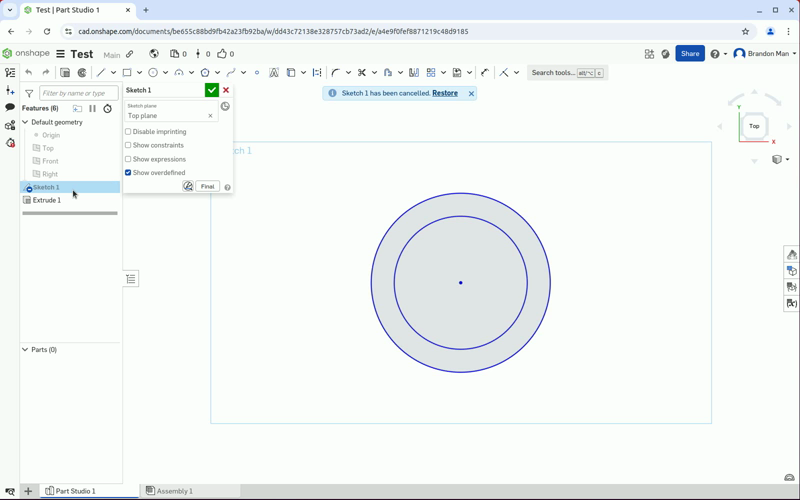
mouse_move(229, 92)
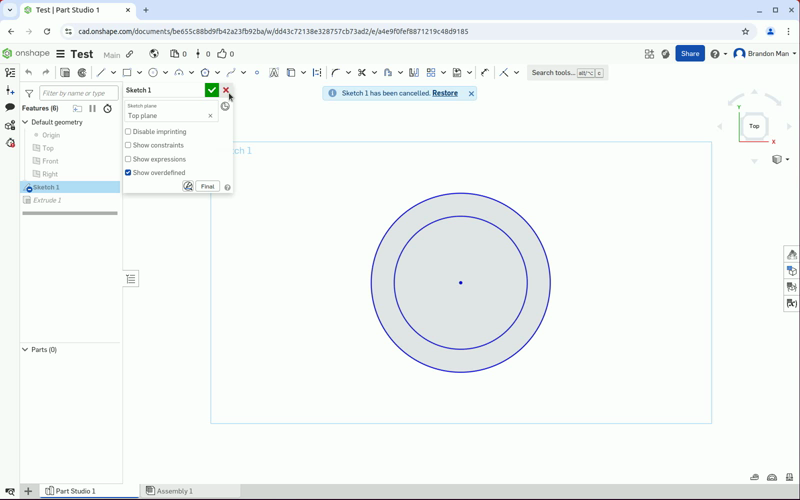
click(229, 92)
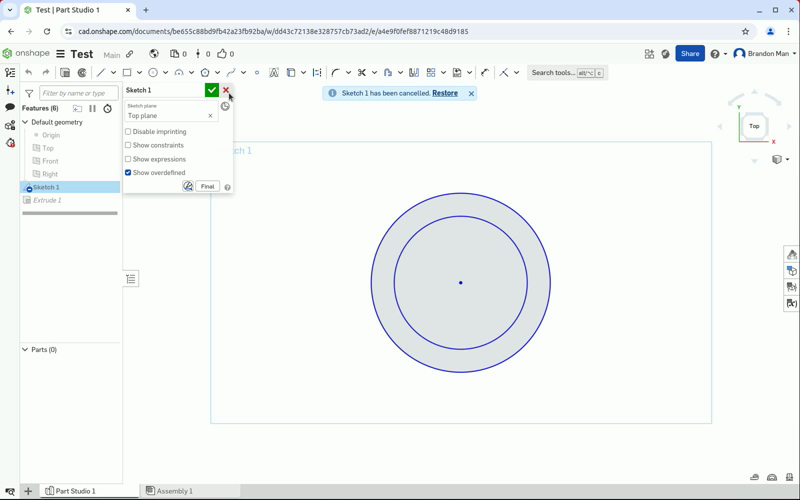
key(shift+s)
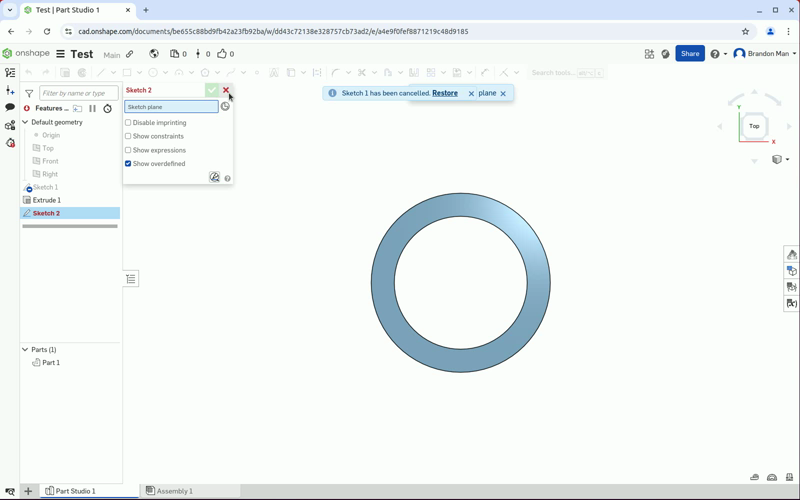
mouse_move(73, 150)
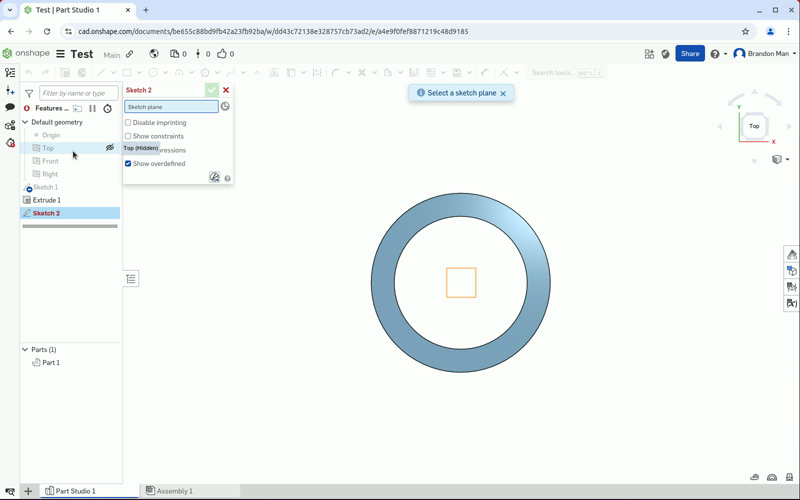
click(73, 150)
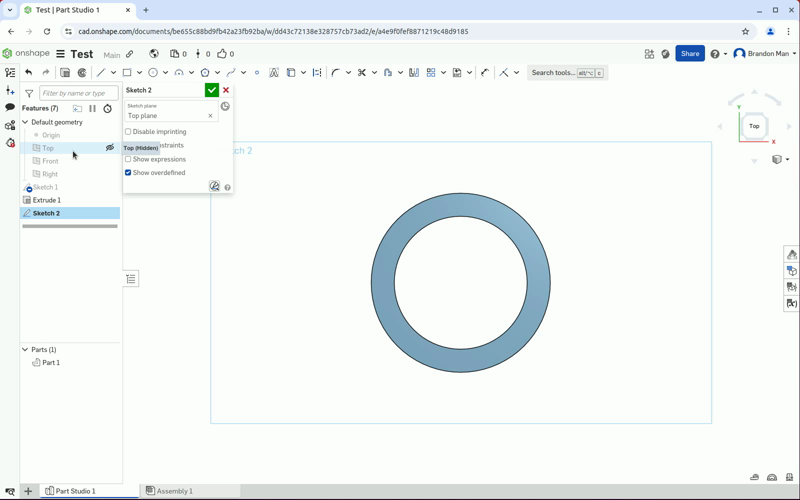
mouse_move(73, 352)
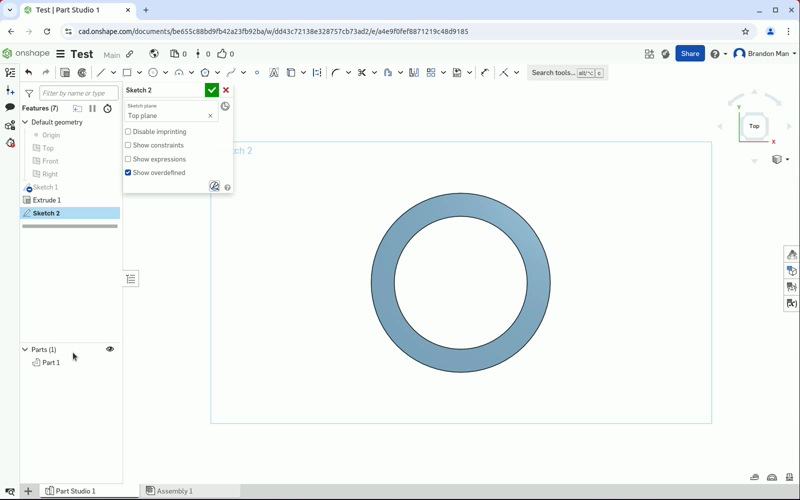
key(y)
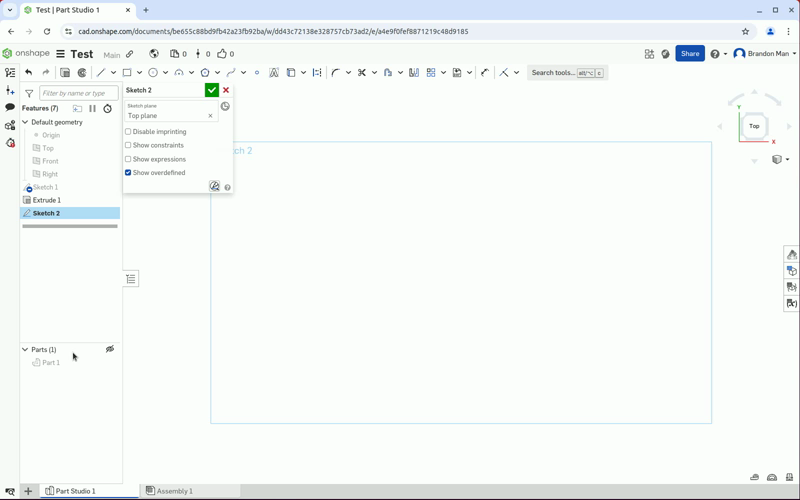
key(c)
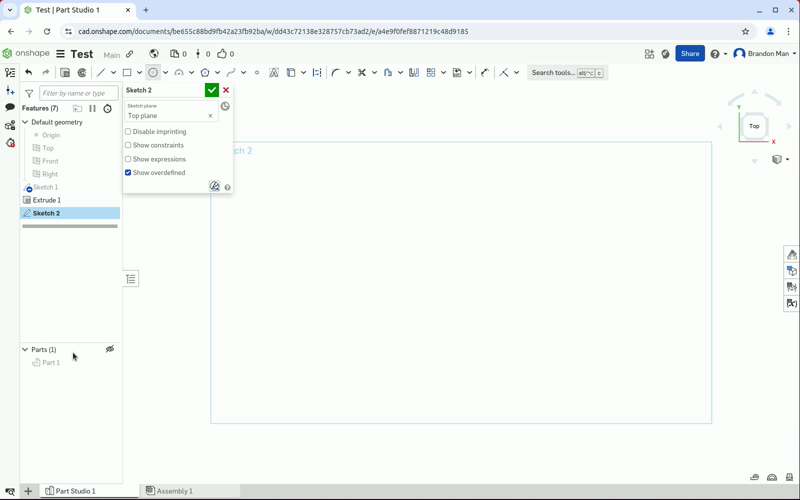
key_down(shift)
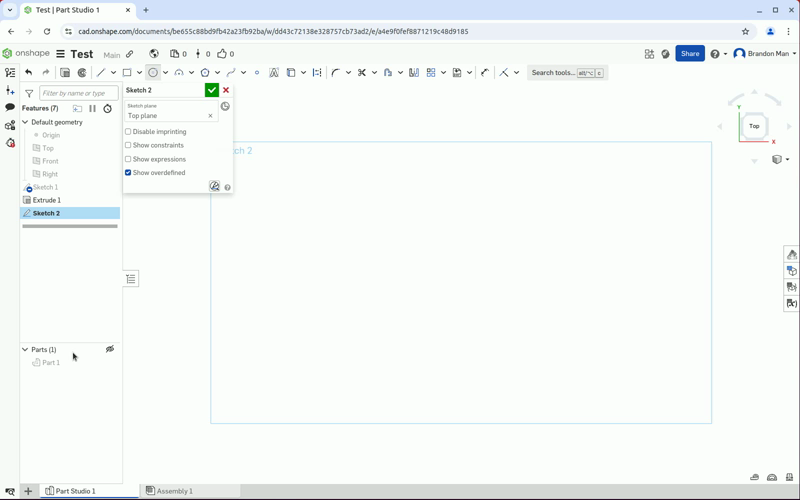
mouse_move(461, 282)
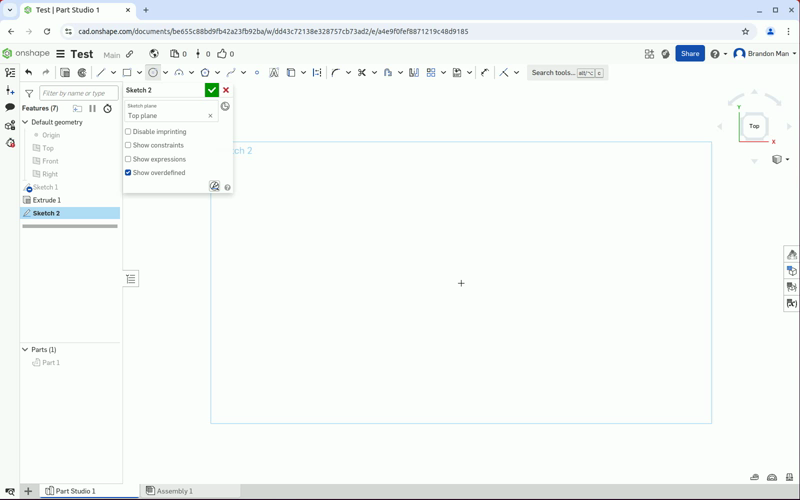
click(461, 282)
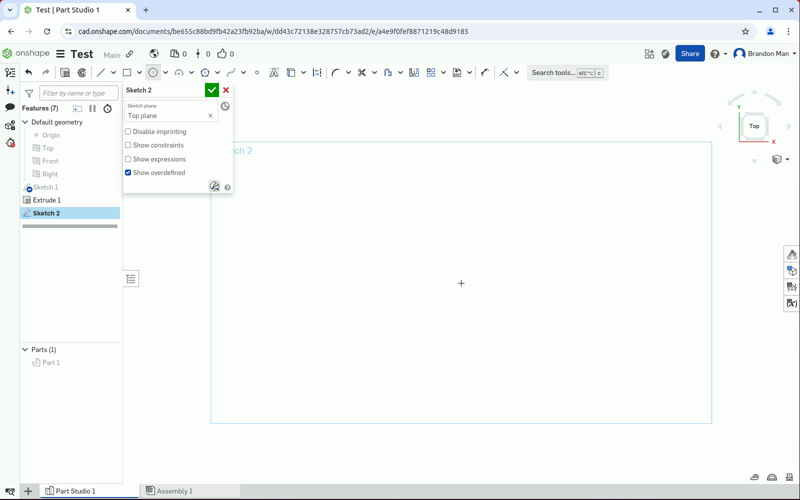
key_up(shift)
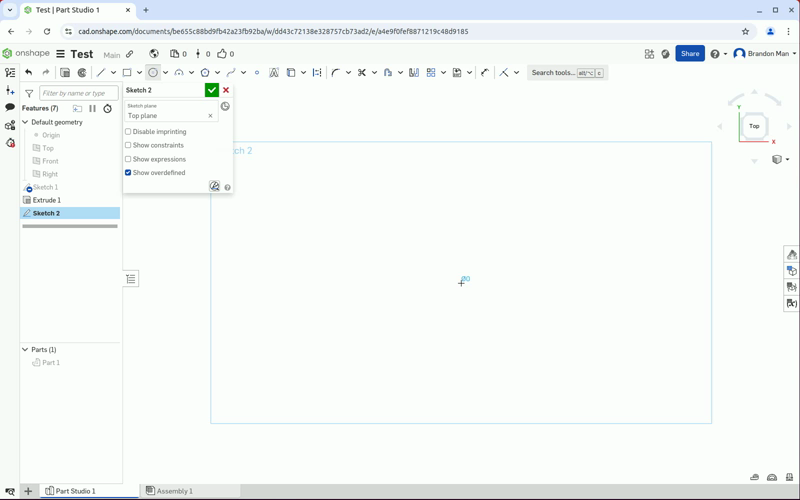
mouse_move(574, 282)
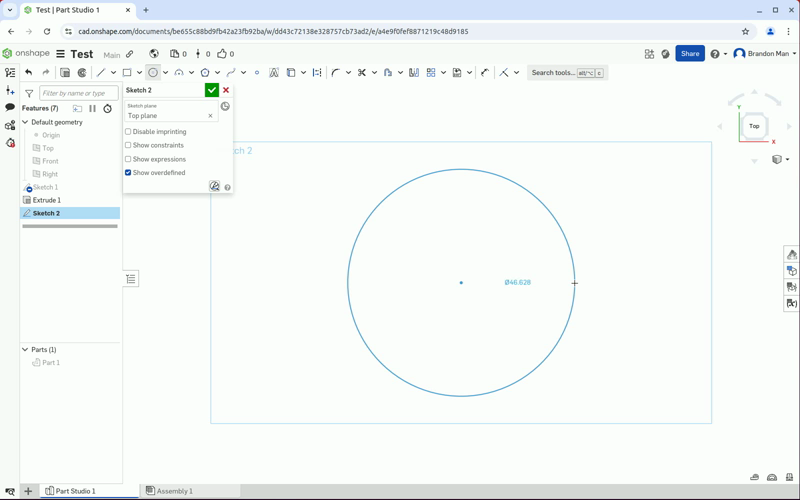
click(574, 282)
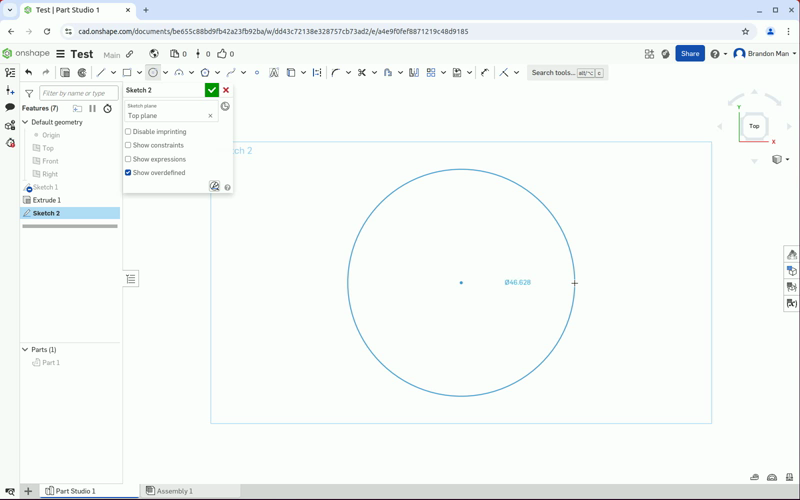
key(esc)
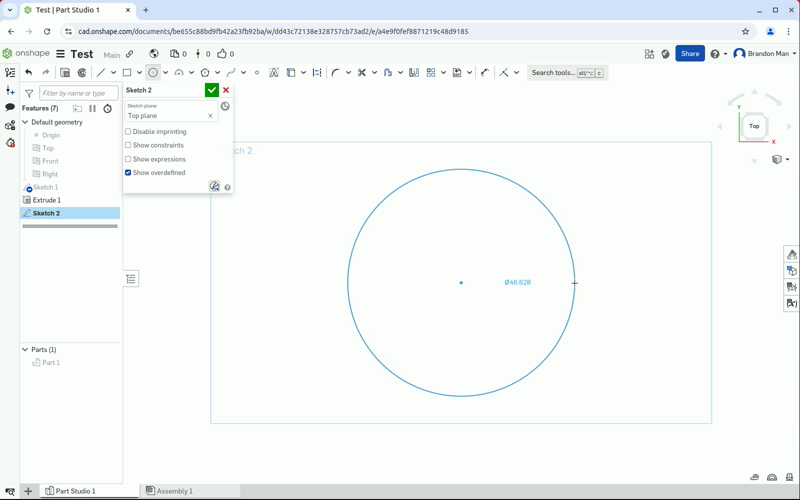
key(c)
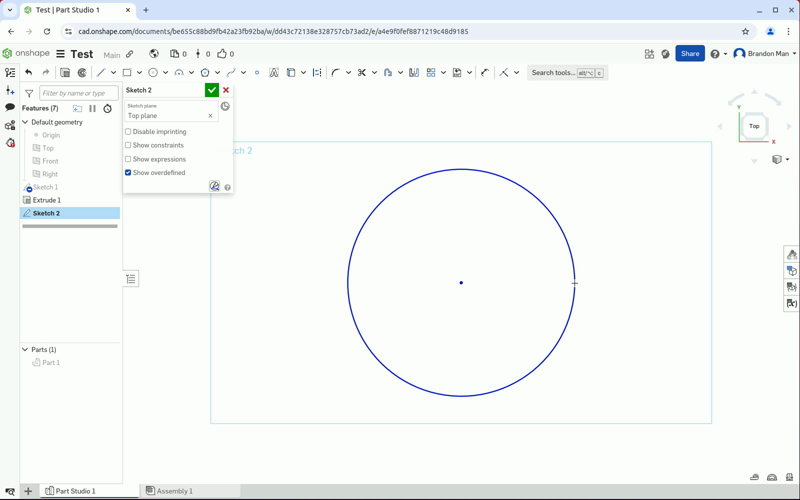
key_down(shift)
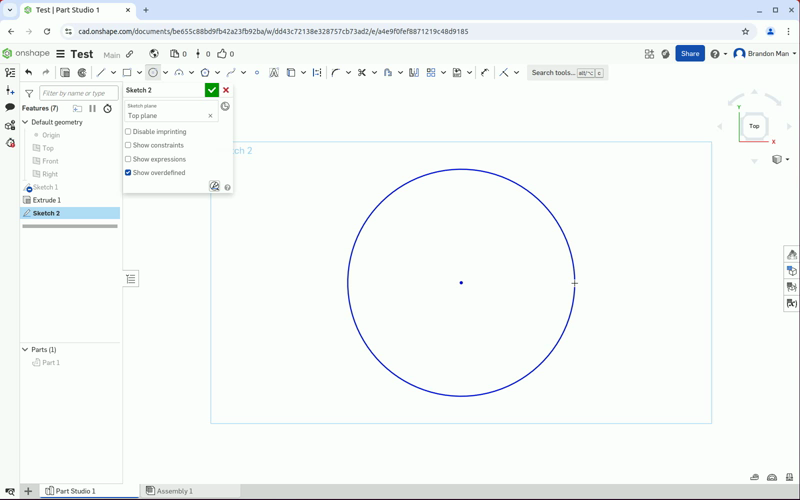
mouse_move(461, 282)
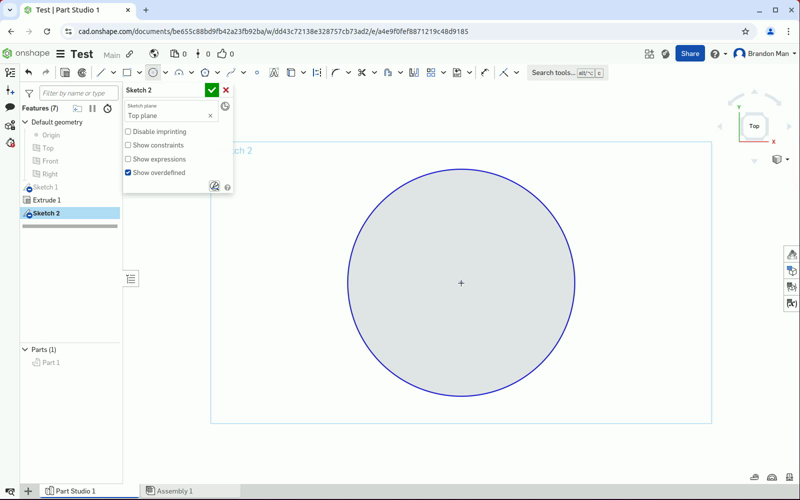
click(461, 282)
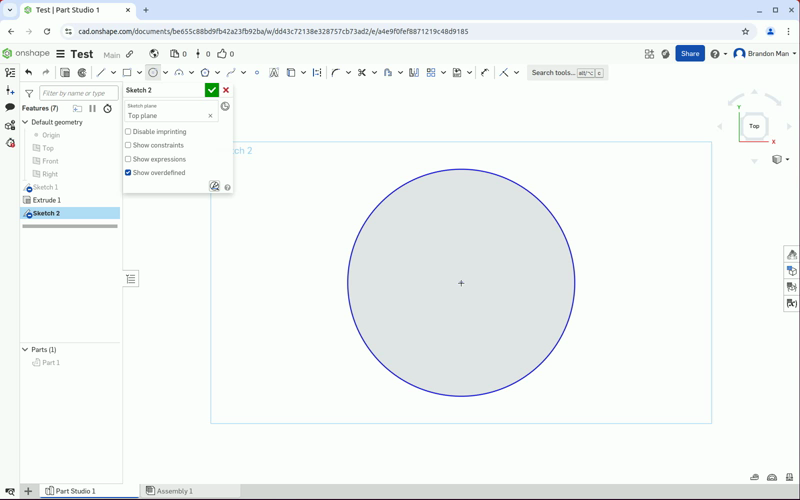
key_up(shift)
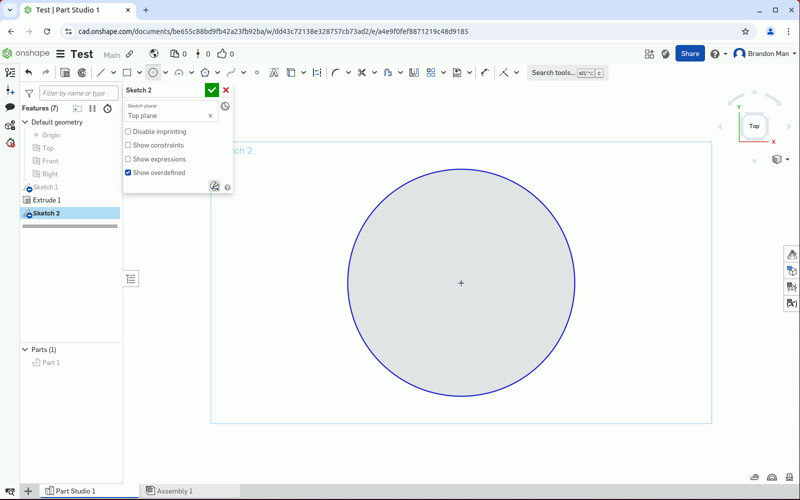
mouse_move(550, 282)
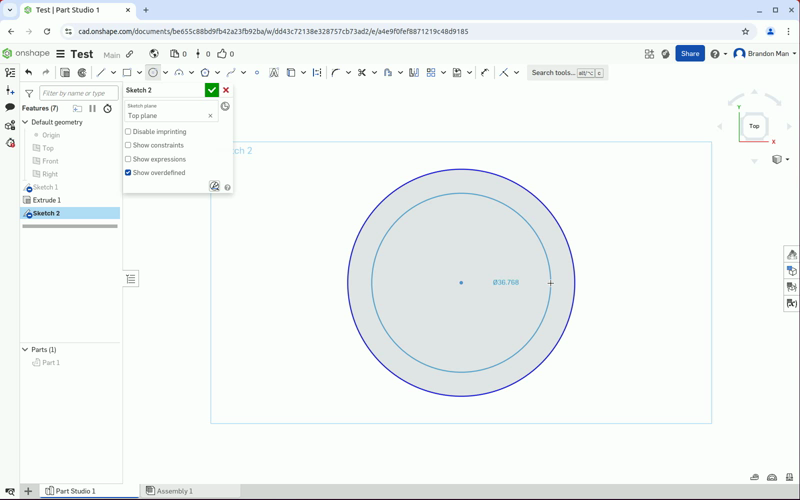
click(550, 282)
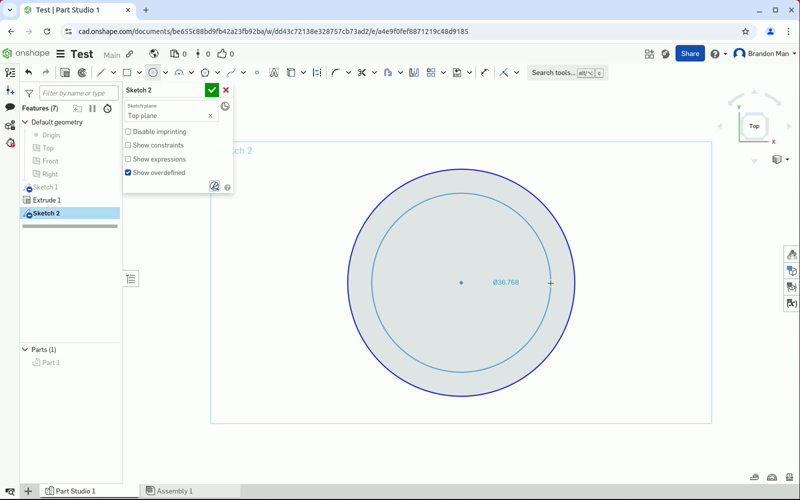
key(esc)
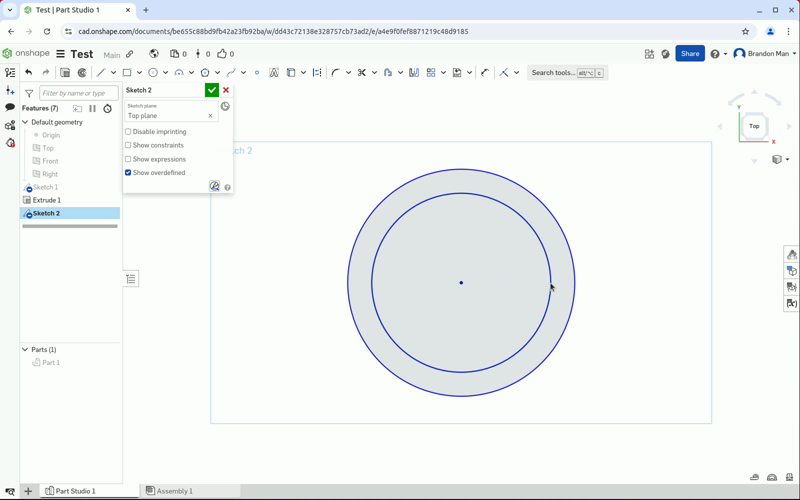
mouse_move(401, 200)
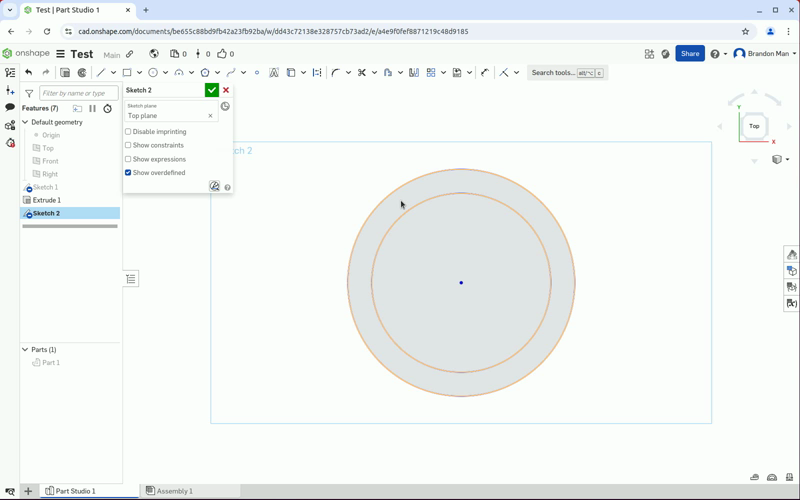
click(401, 200)
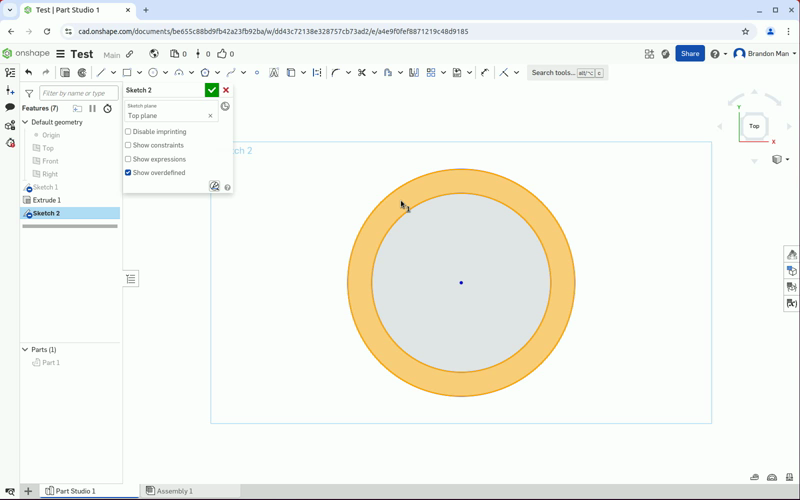
mouse_move(73, 352)
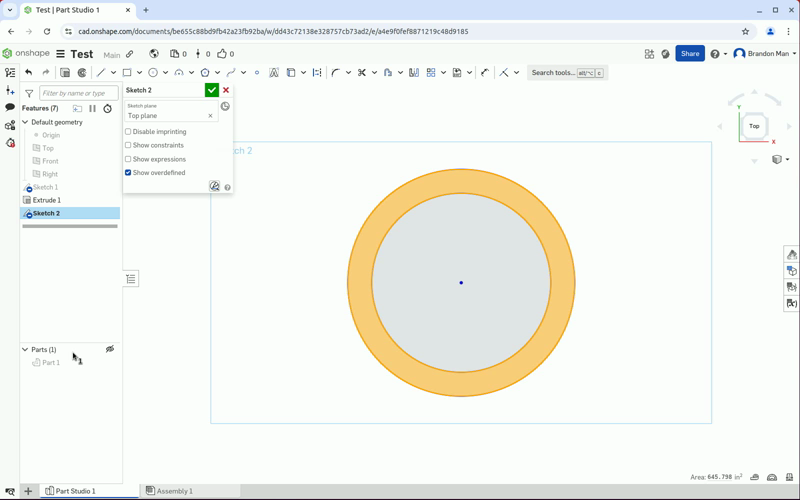
key(shift+y)
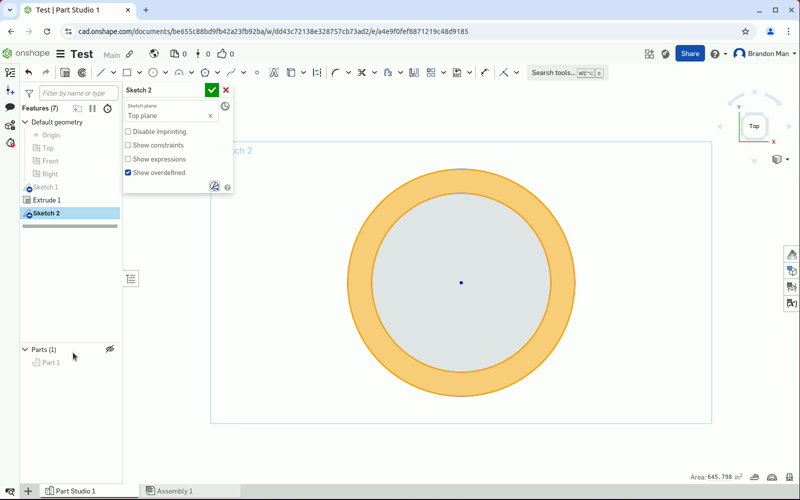
key(shift+e)
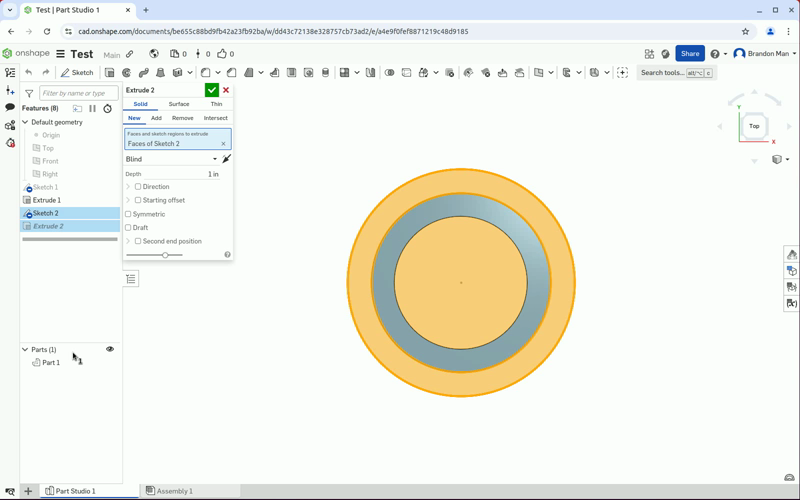
mouse_move(143, 106)
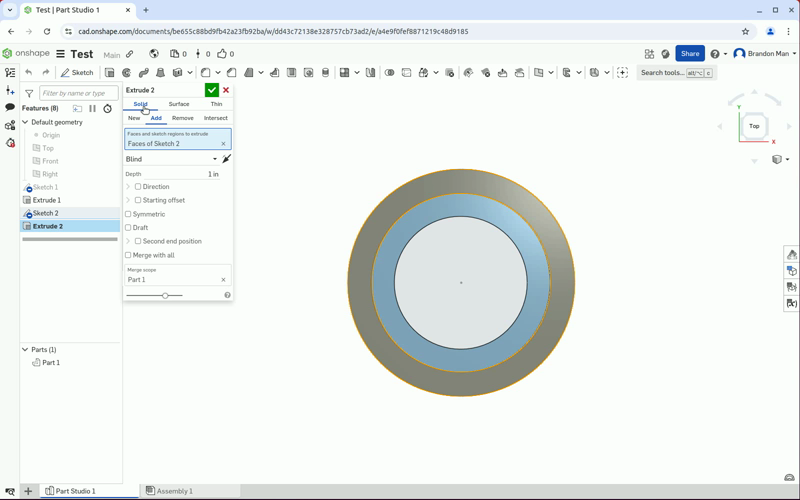
click(143, 106)
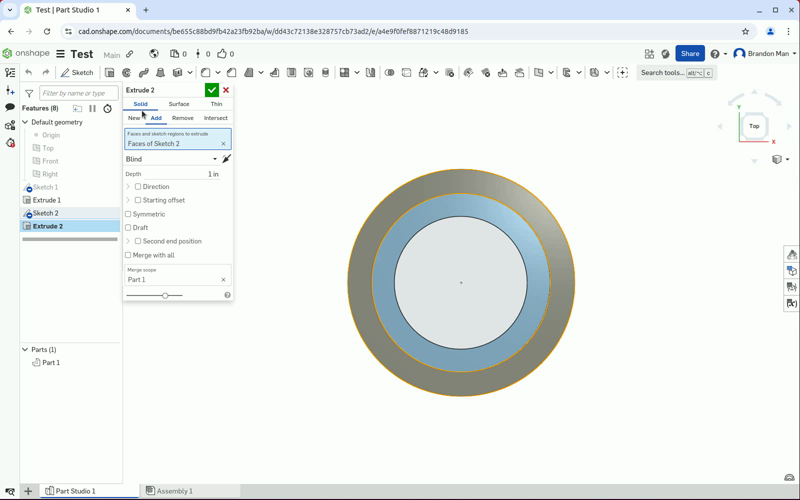
mouse_move(137, 120)
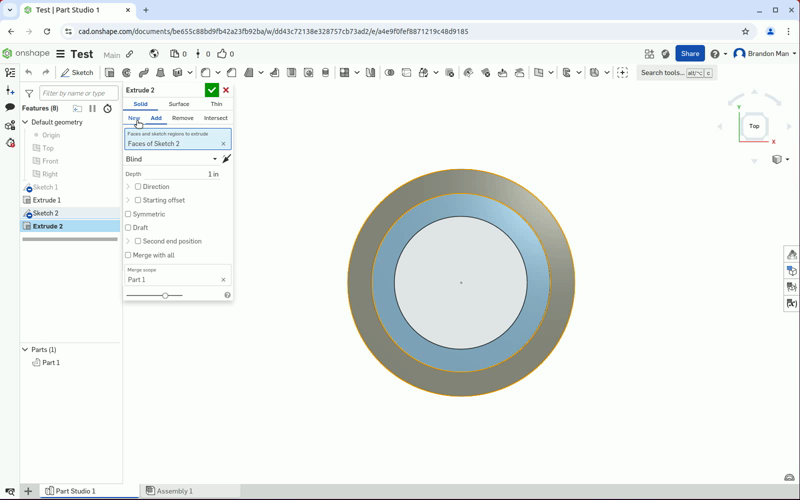
click(137, 120)
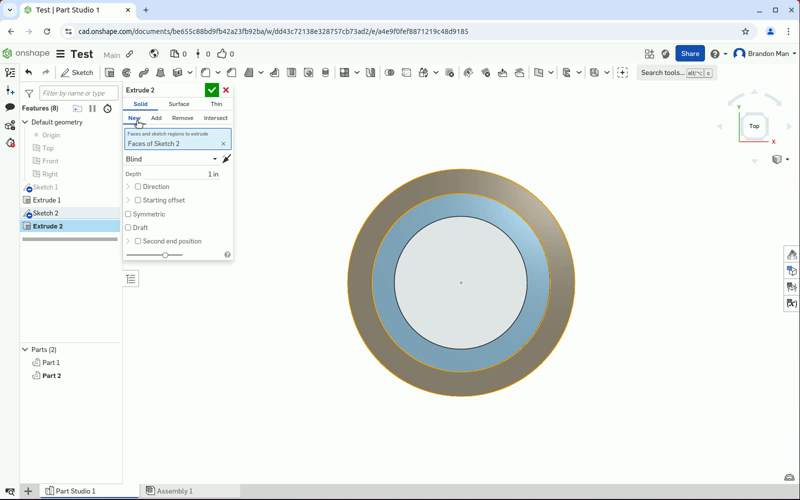
key(tab, 4)
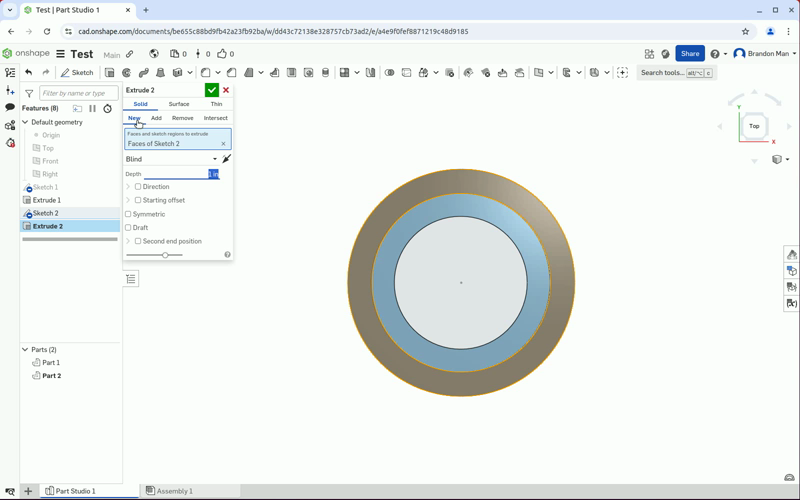
text(0.963)
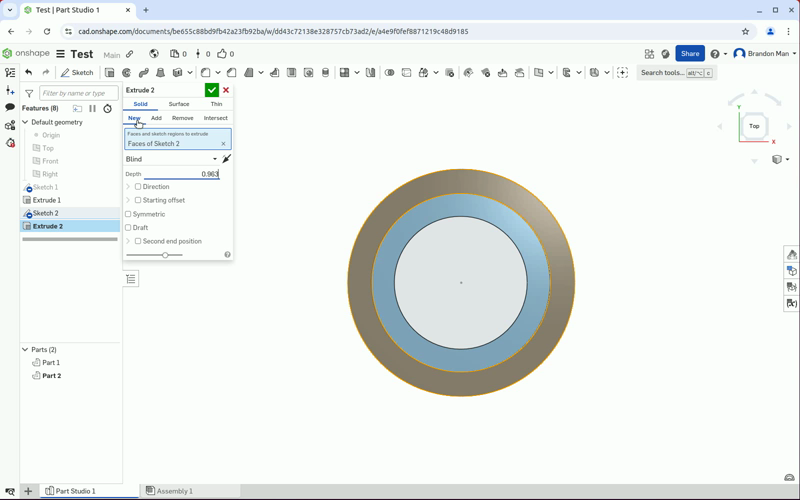
key(enter)
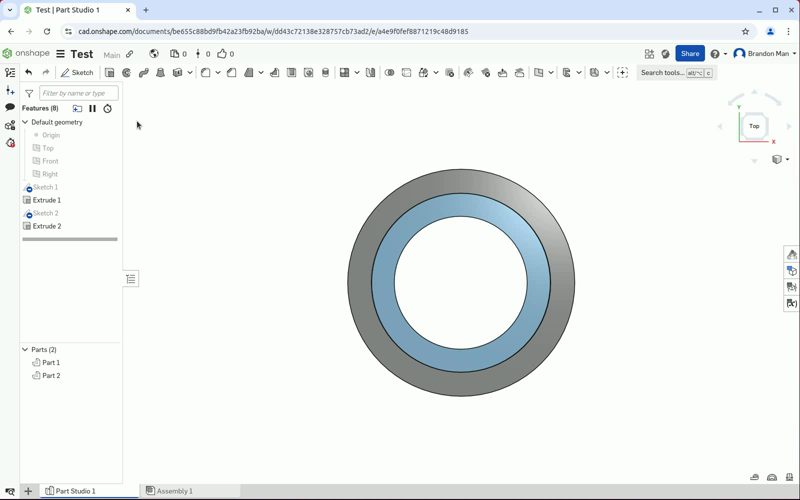
key(shift+h)
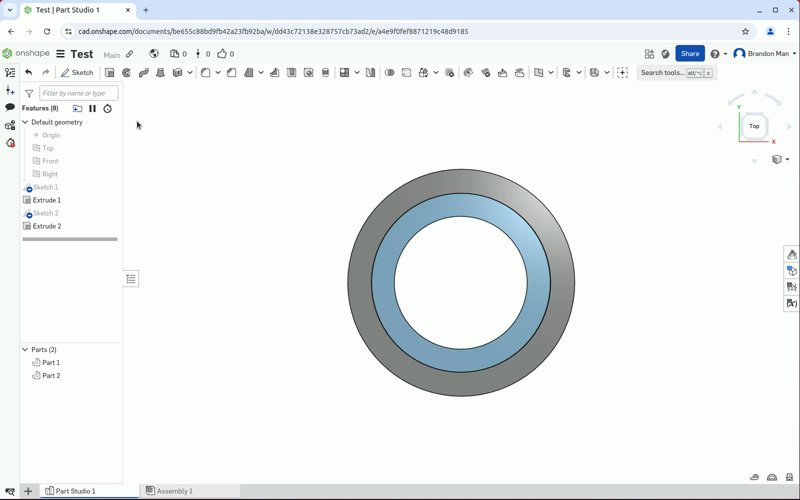
key(shift+h)
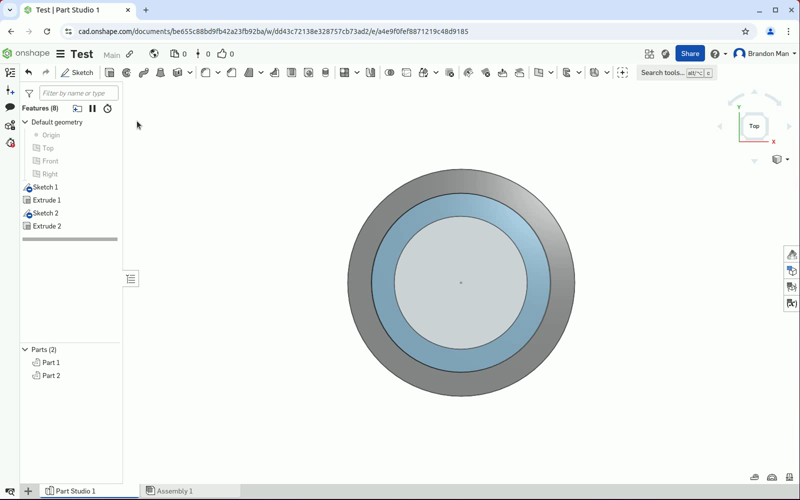
key(shift+7)
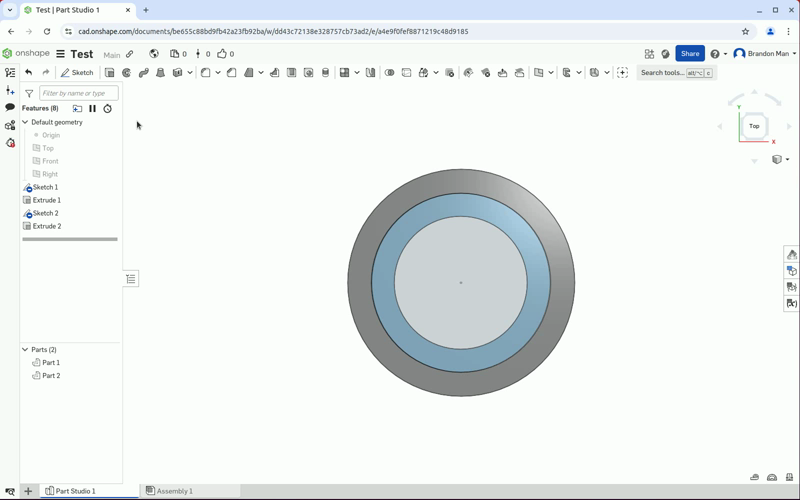
key(up, 3)
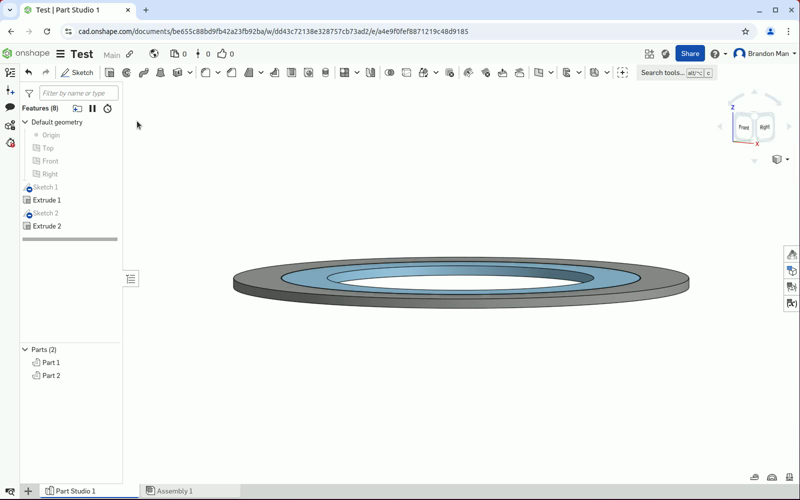
key(left, 3)
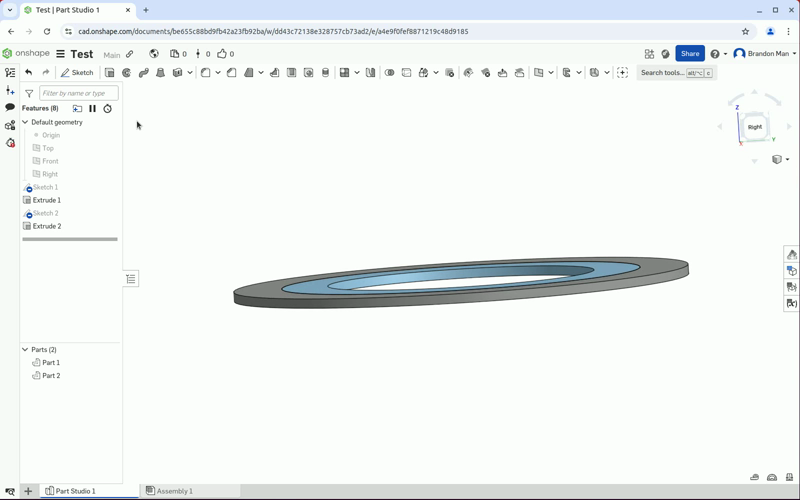
key(right, 3)
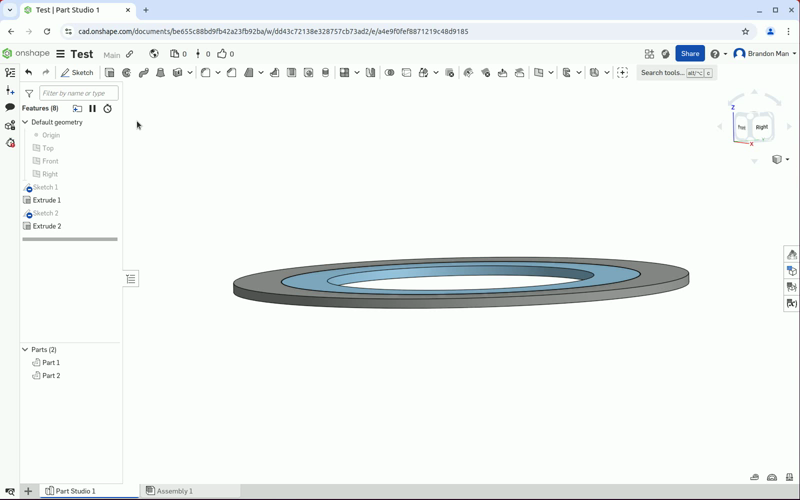
key(down, 3)
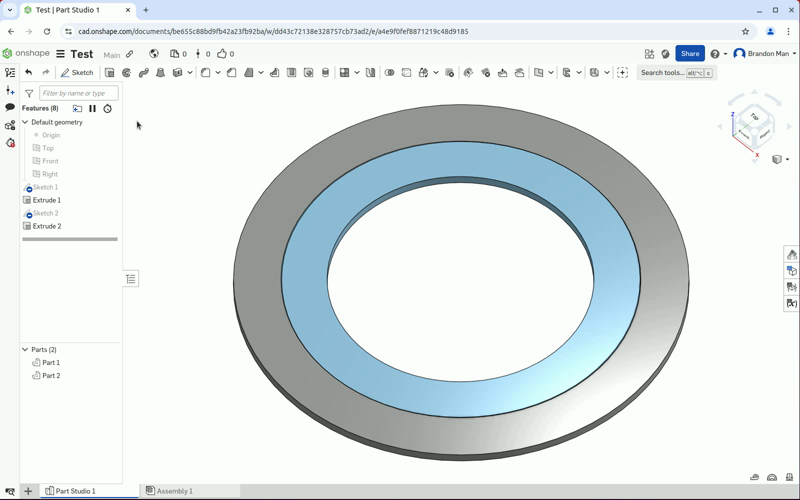
mouse_move(73, 189)
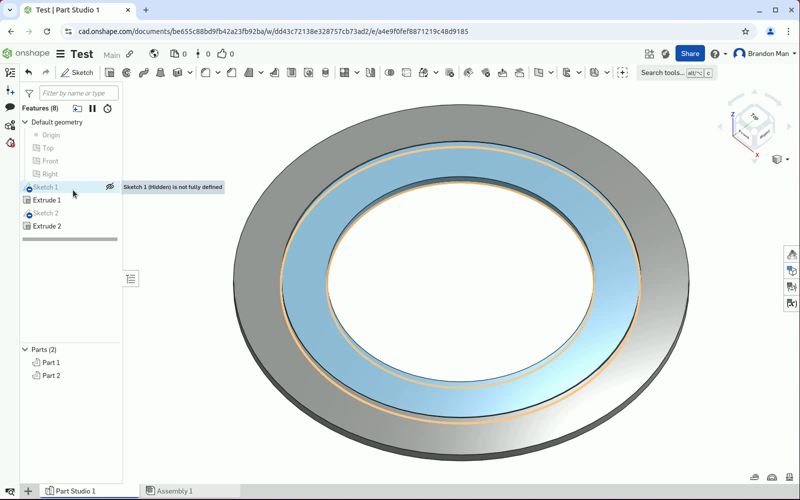
click(73, 189)